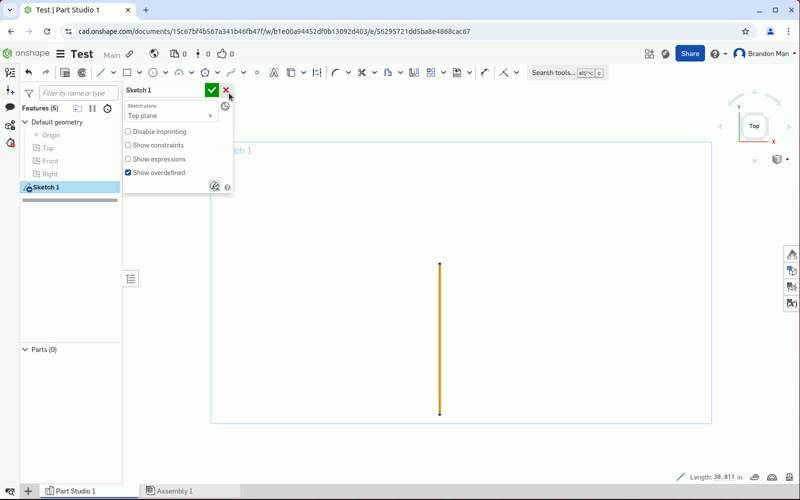
key(shift+h)
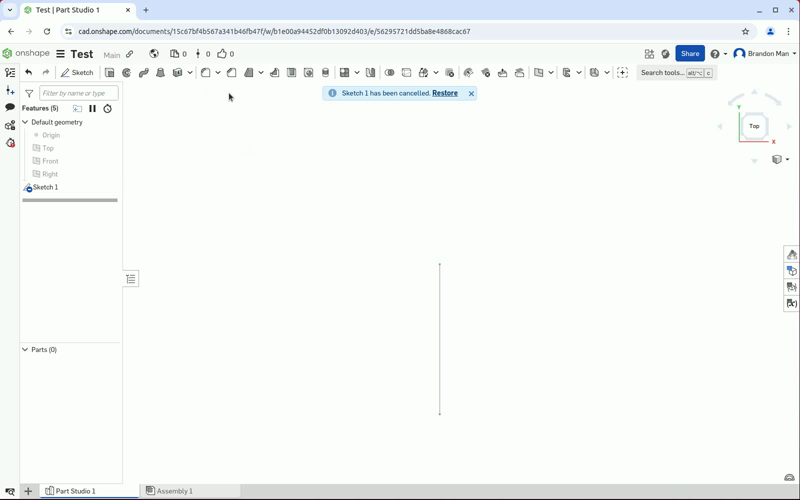
key(shift+s)
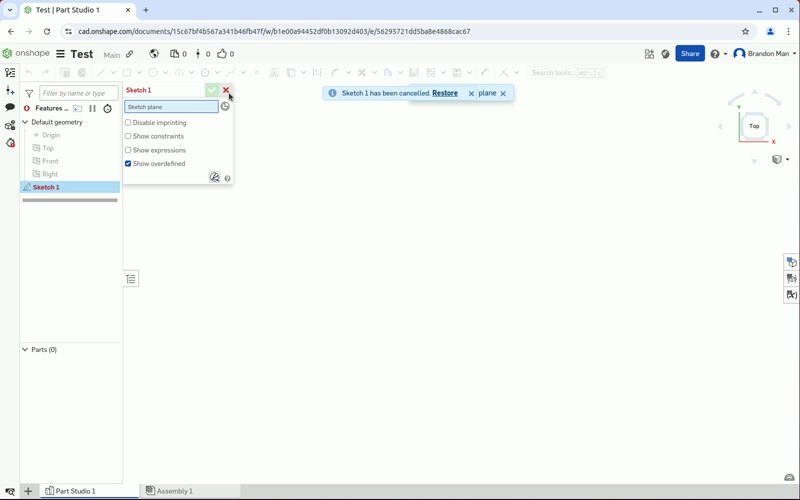
mouse_move(73, 150)
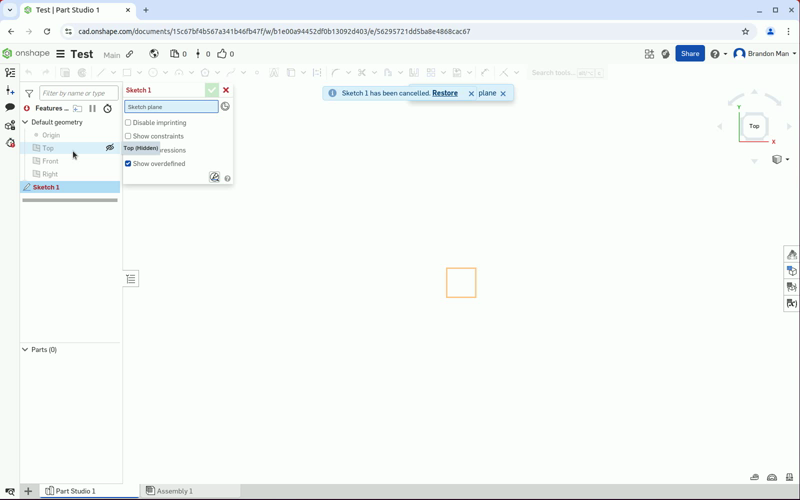
click(73, 150)
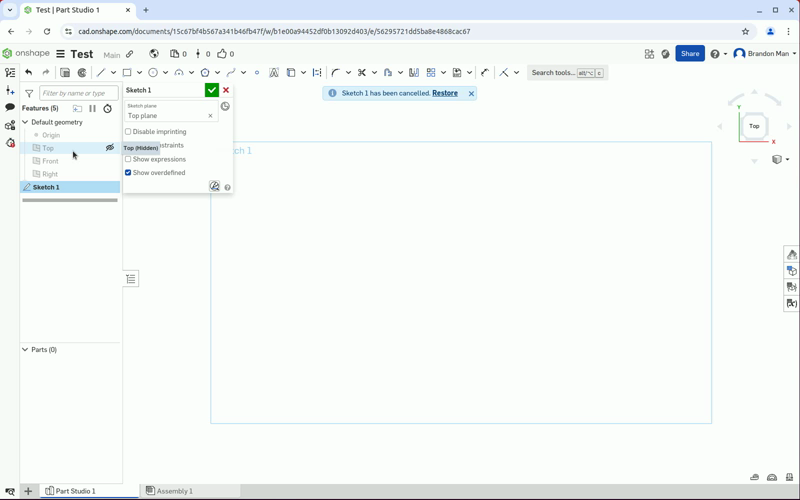
mouse_move(73, 352)
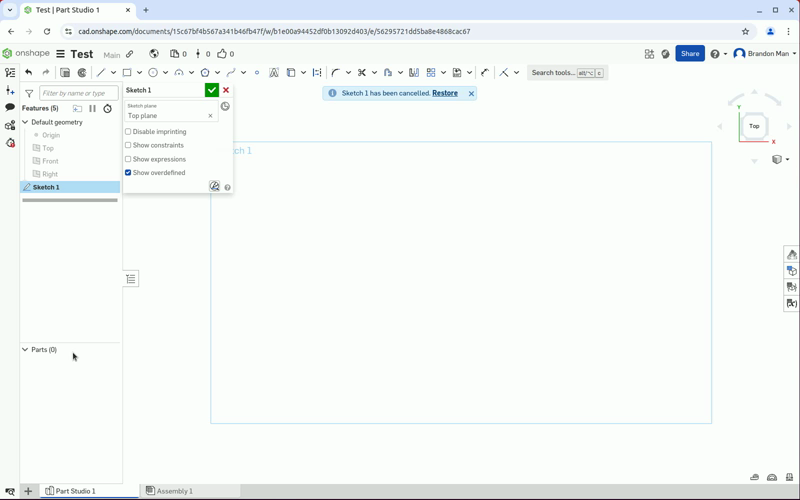
key(y)
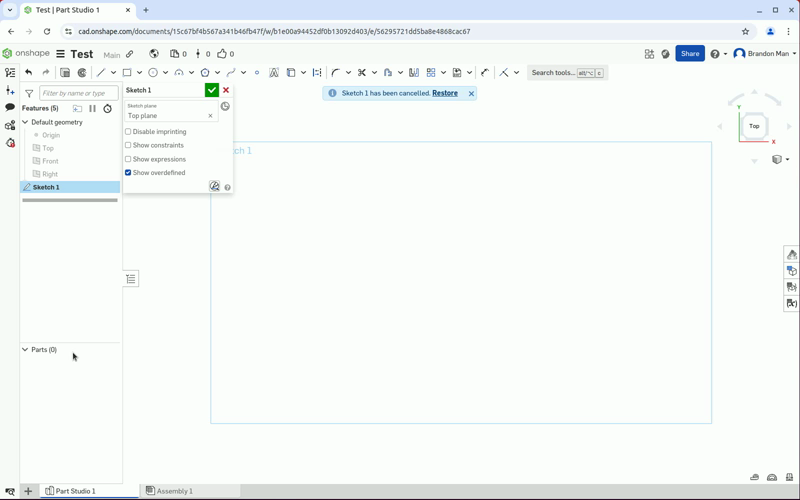
key(c)
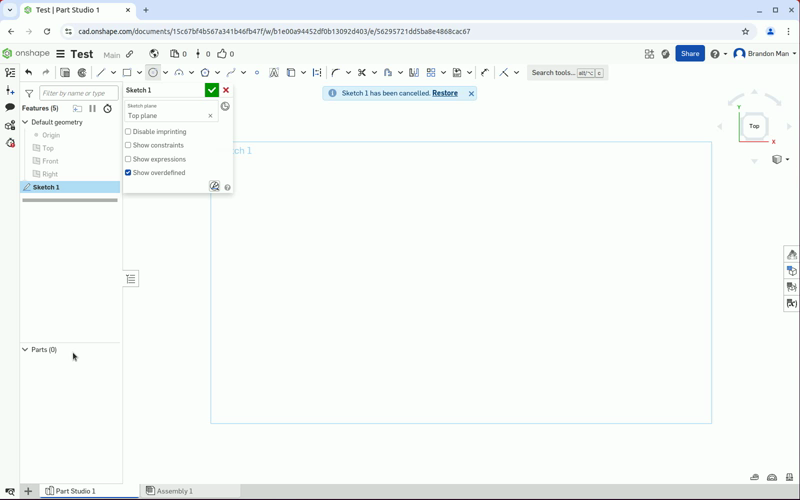
key_down(shift)
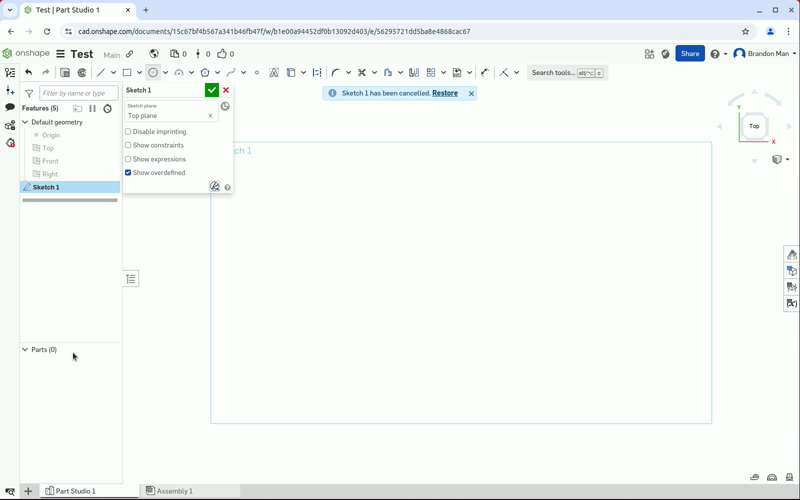
mouse_move(460, 282)
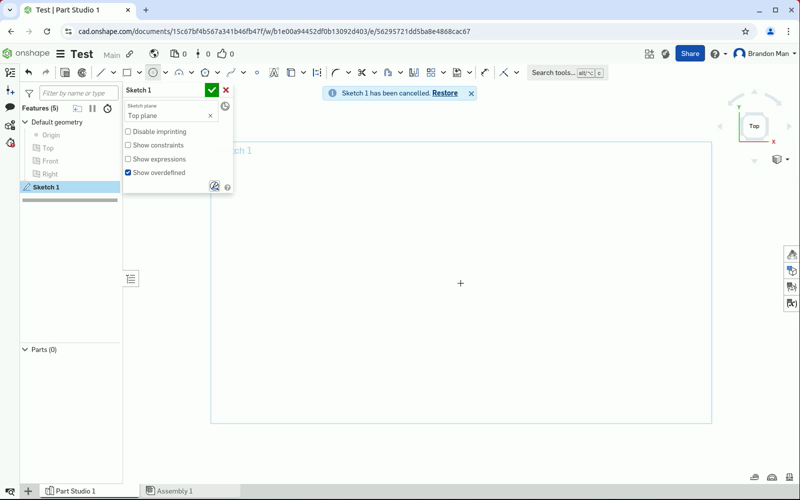
click(460, 282)
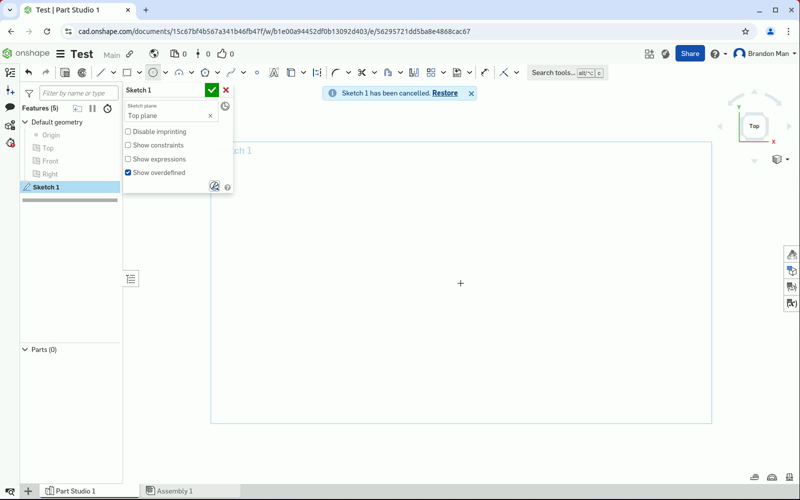
key_up(shift)
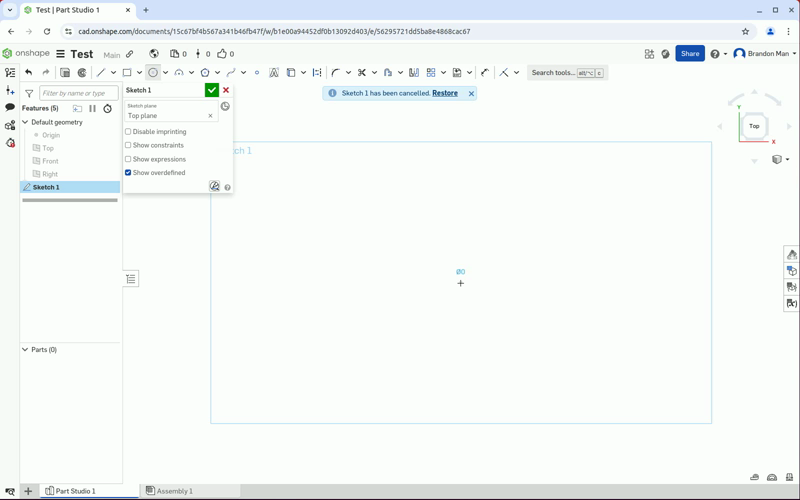
mouse_move(520, 282)
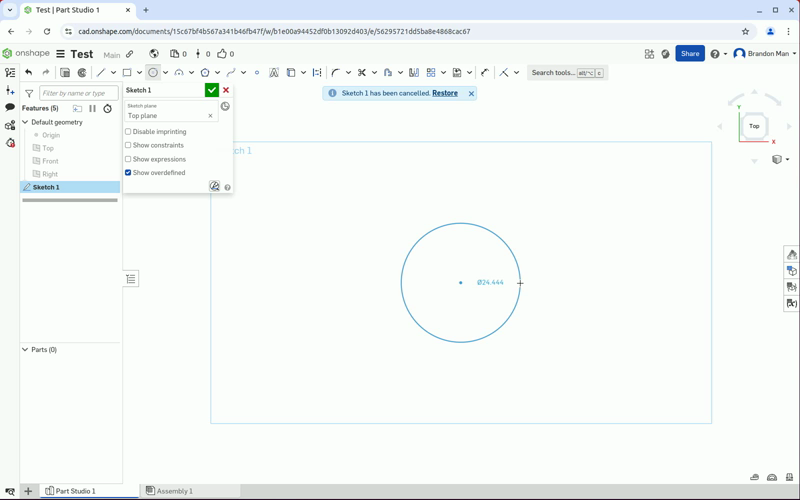
click(520, 282)
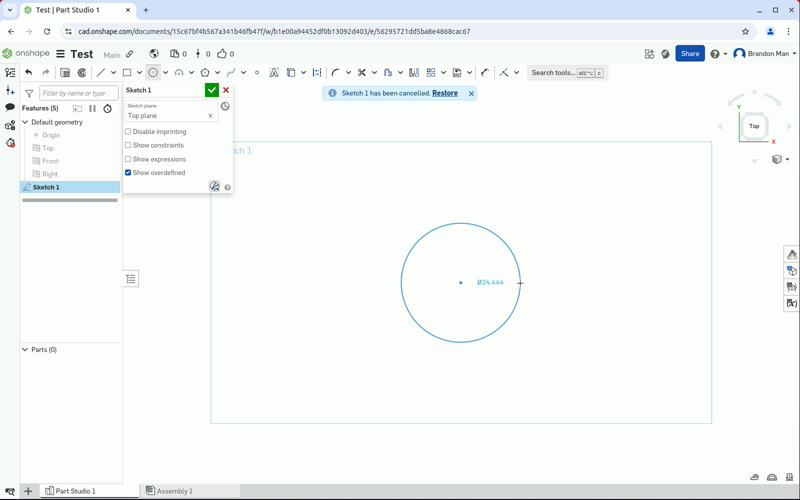
key(esc)
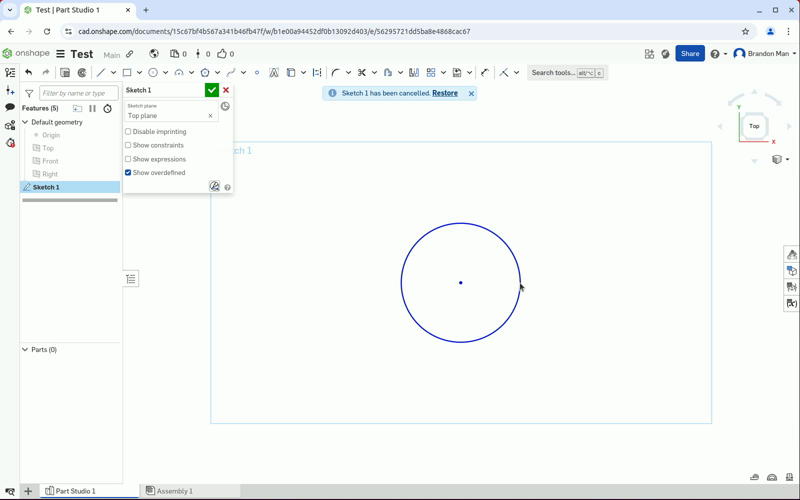
mouse_move(467, 322)
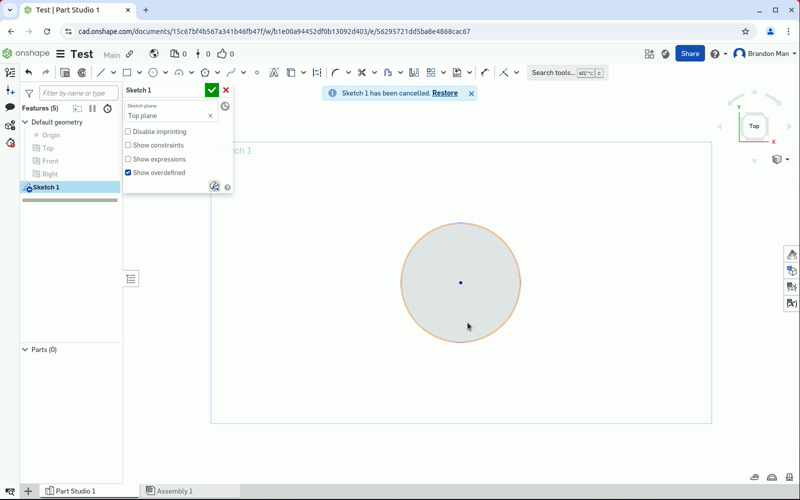
click(467, 322)
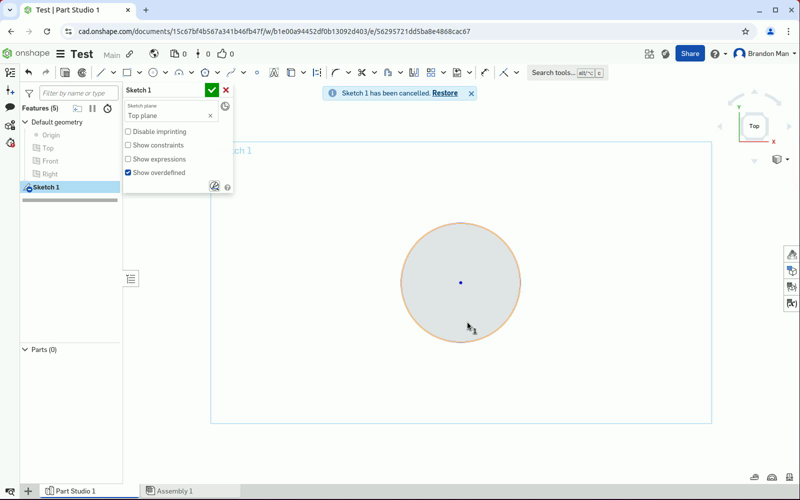
mouse_move(73, 352)
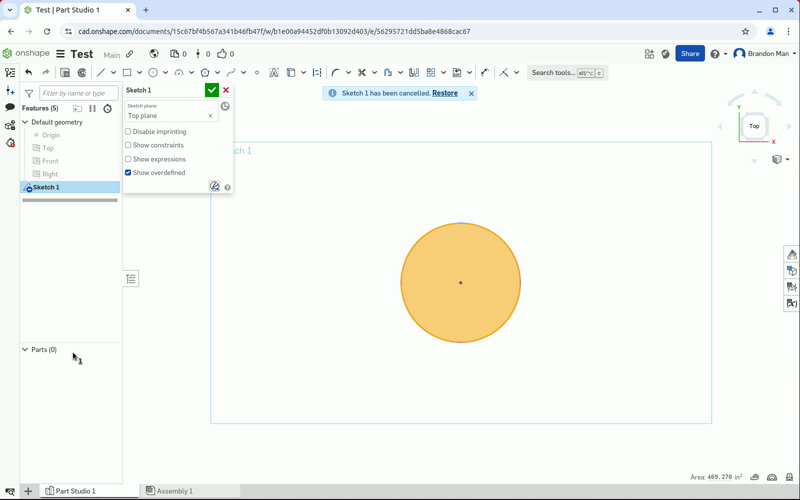
key(shift+y)
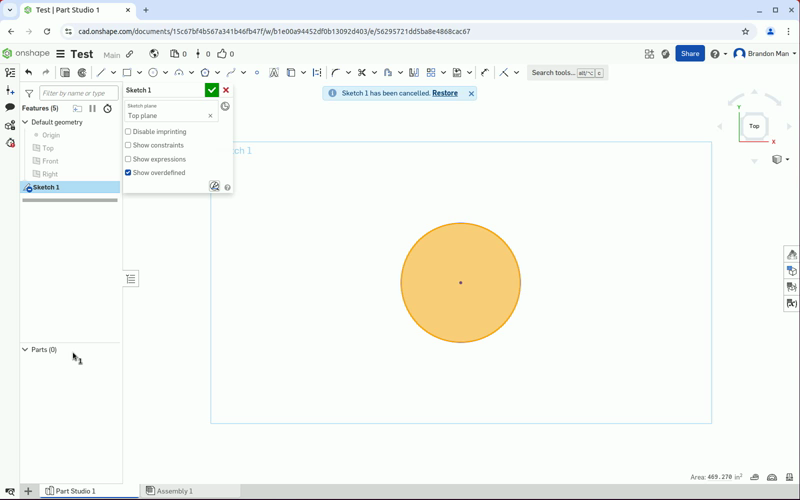
key(shift+e)
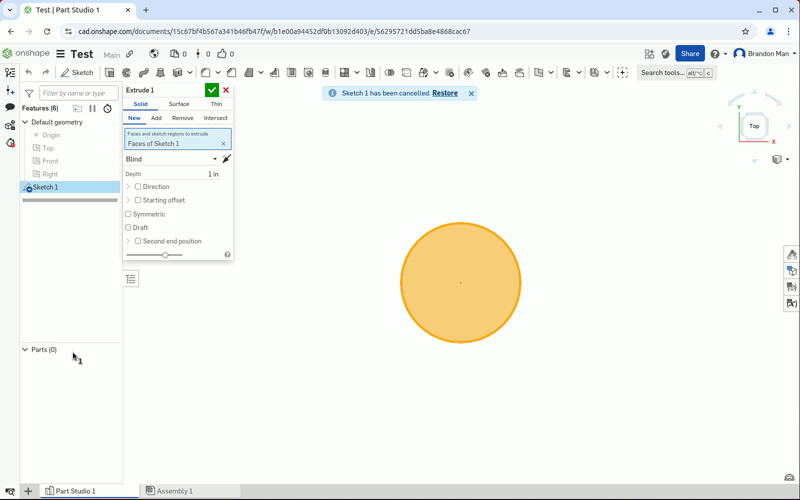
mouse_move(143, 106)
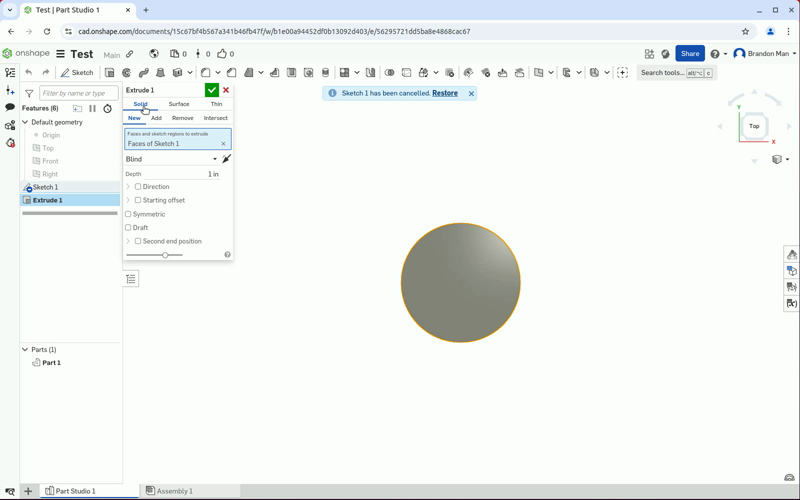
click(143, 106)
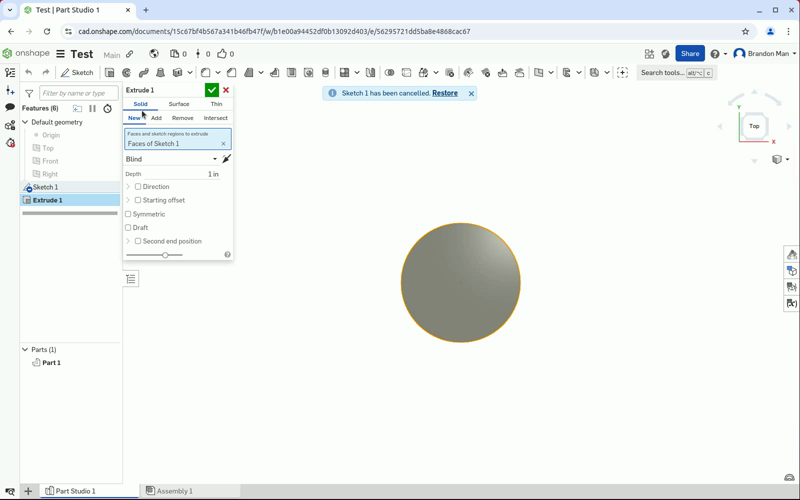
mouse_move(137, 120)
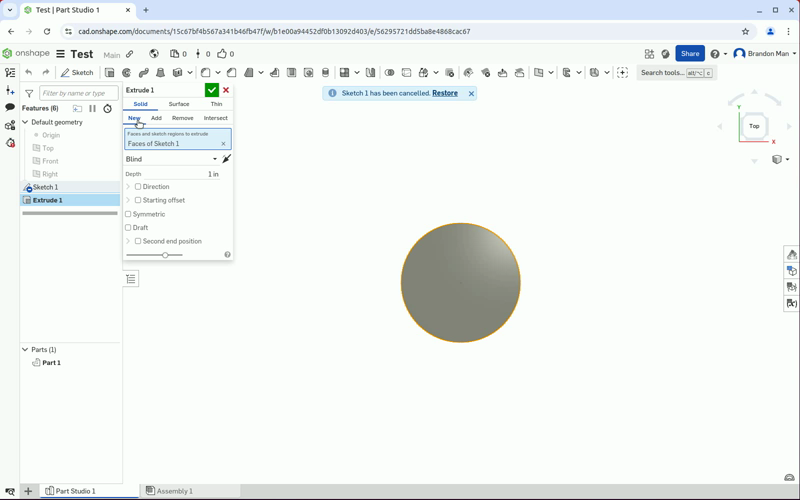
click(137, 120)
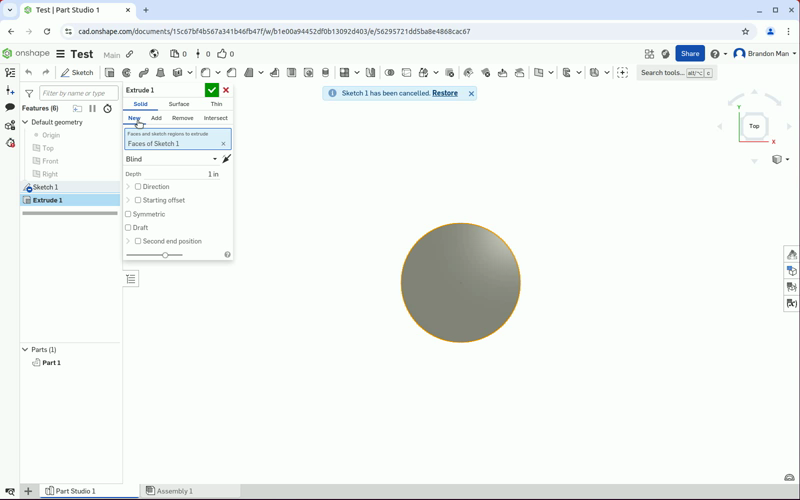
key(tab, 4)
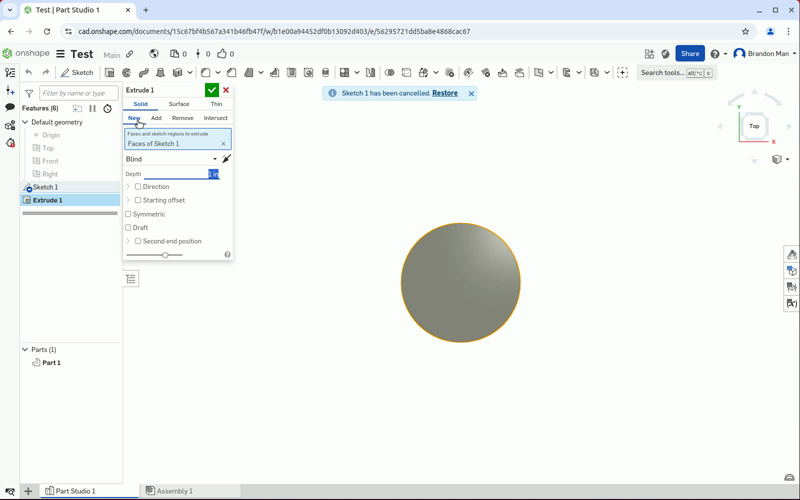
text(23.108)
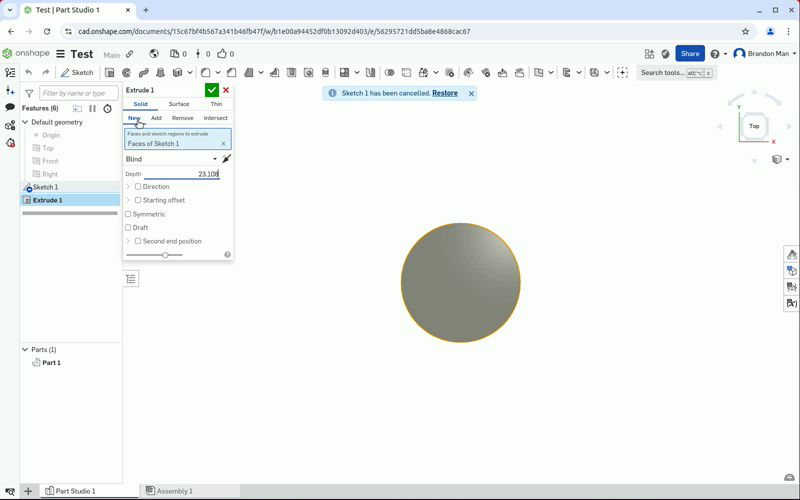
key(enter)
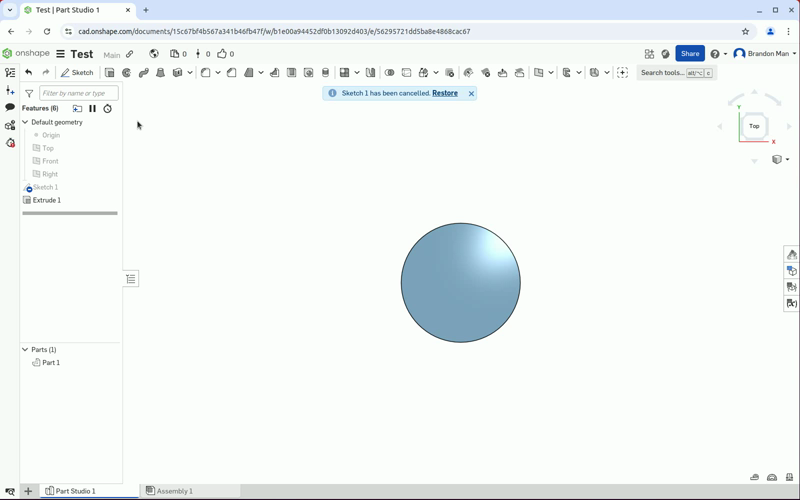
key(shift+h)
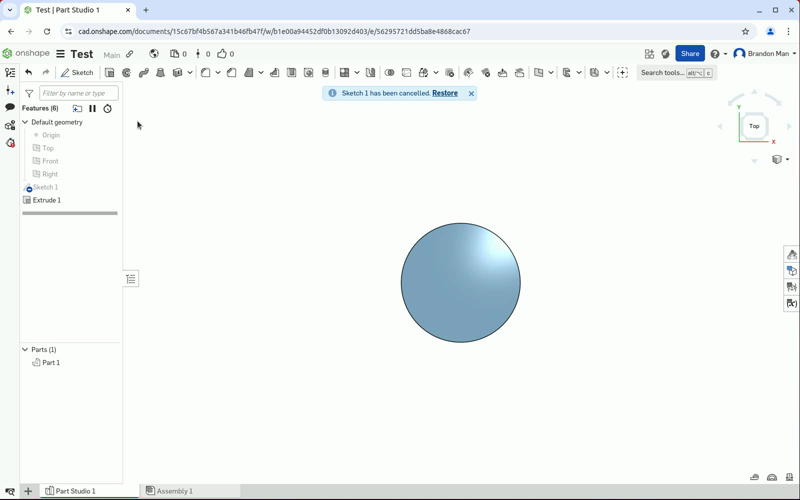
key(shift+h)
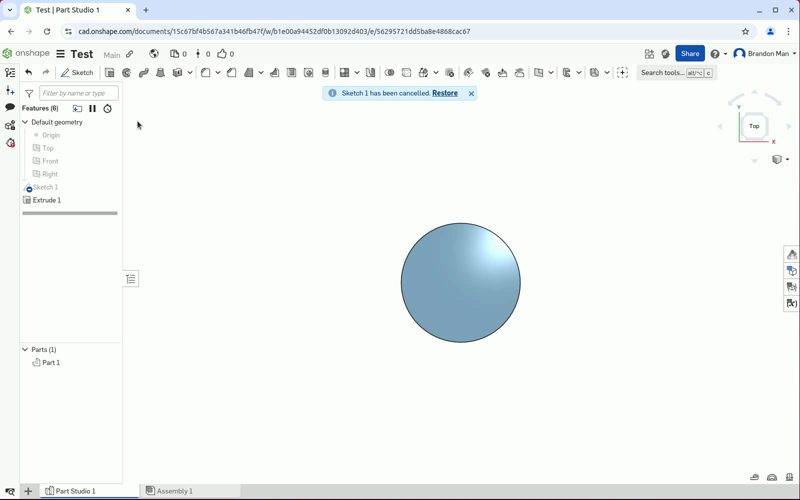
mouse_move(73, 189)
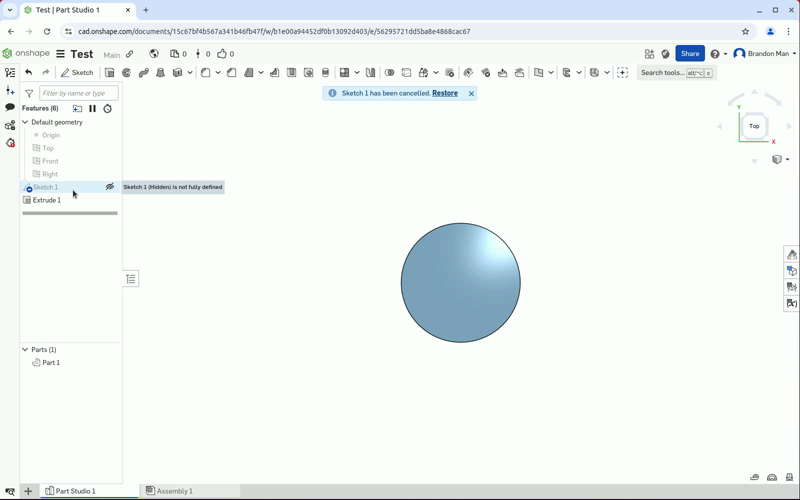
click(73, 189)
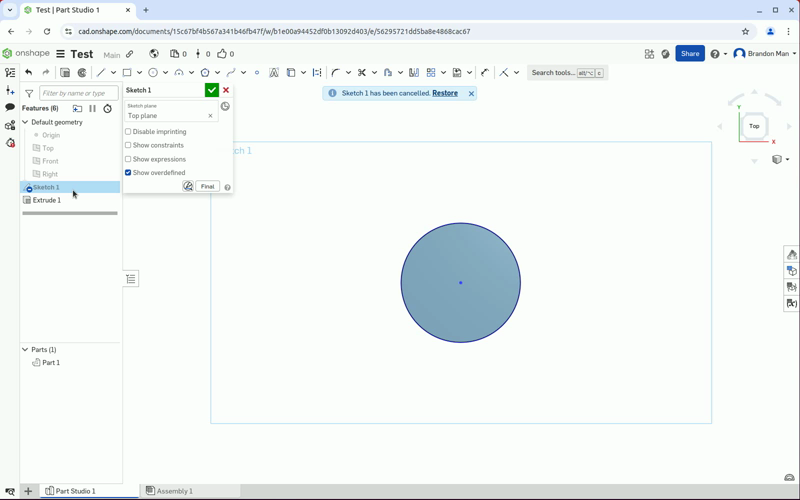
mouse_move(229, 92)
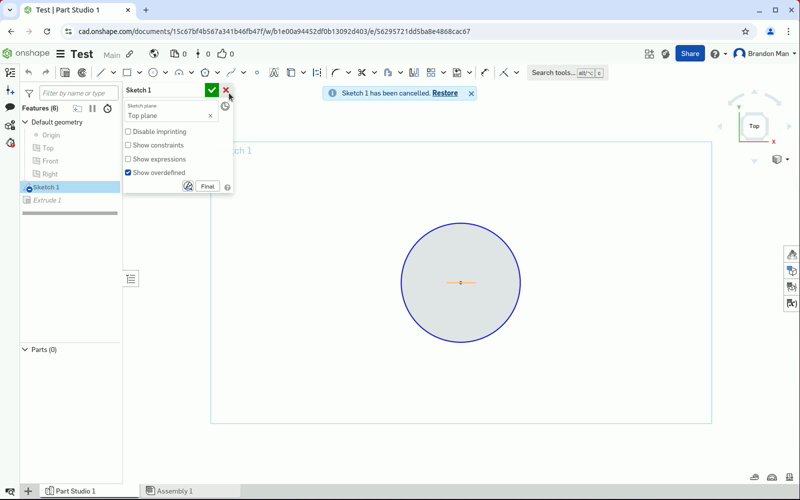
click(229, 92)
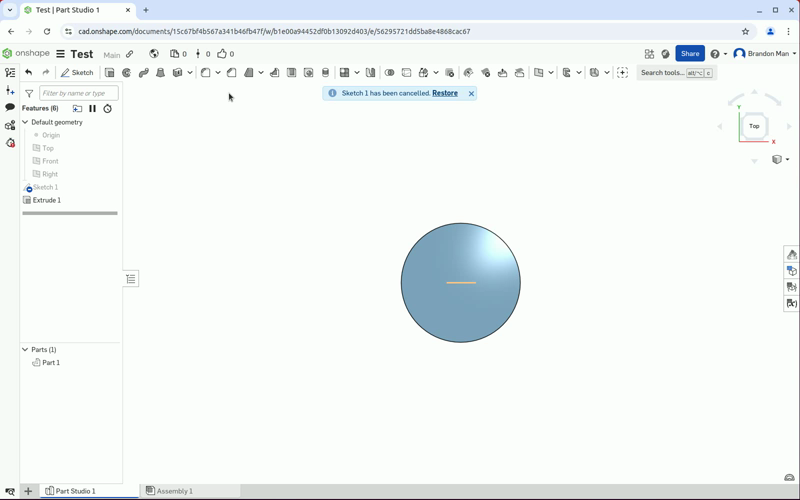
mouse_move(541, 75)
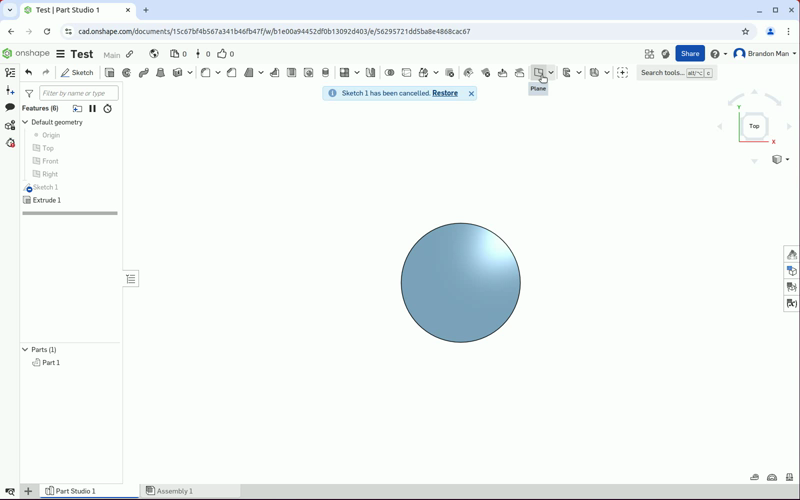
click(541, 75)
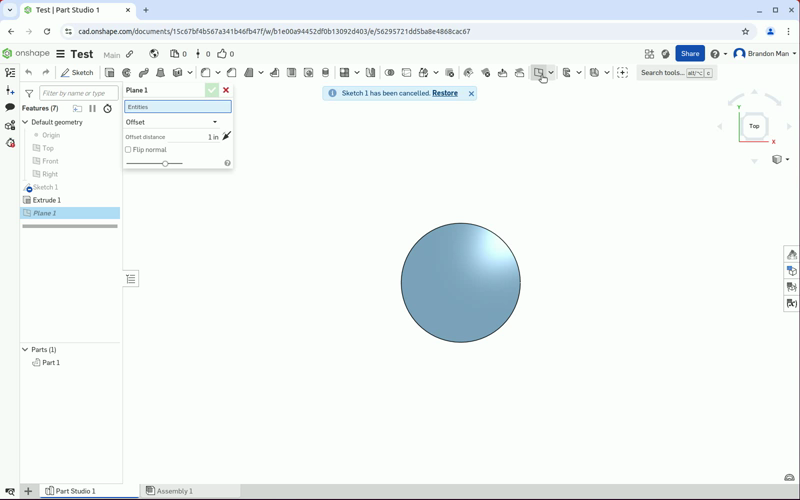
mouse_move(73, 150)
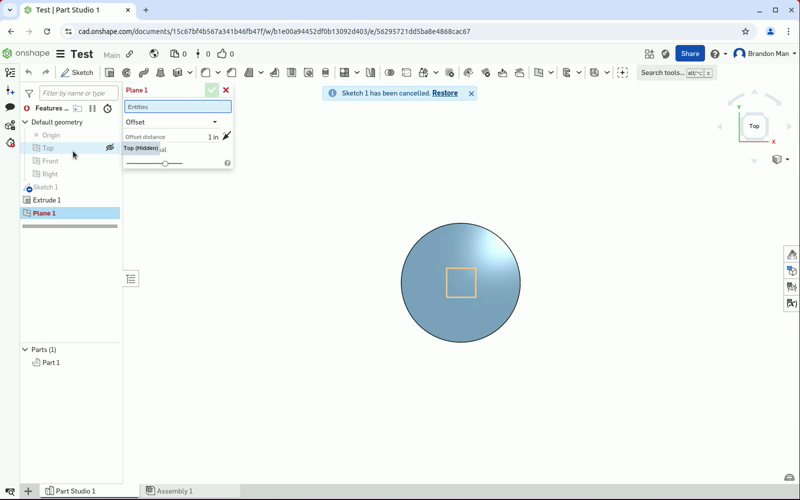
click(73, 150)
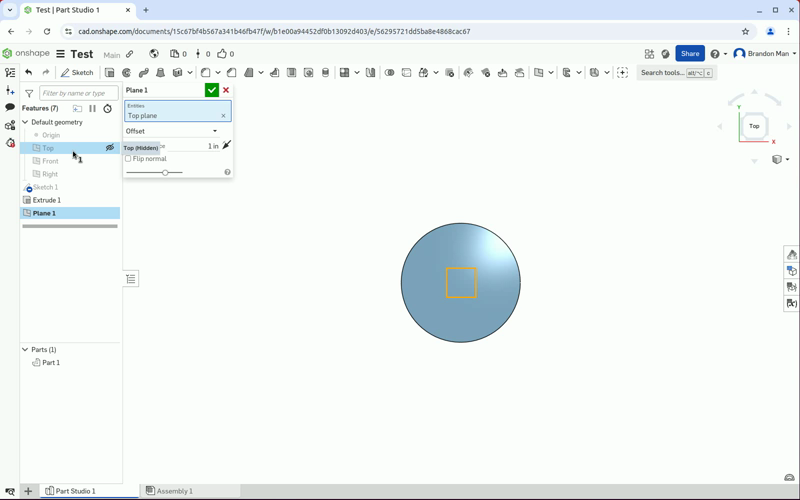
key(tab, 2)
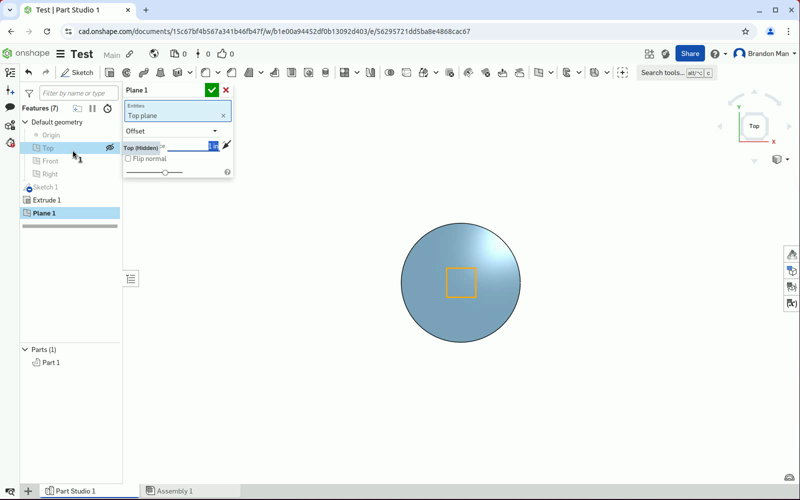
text(23.108)
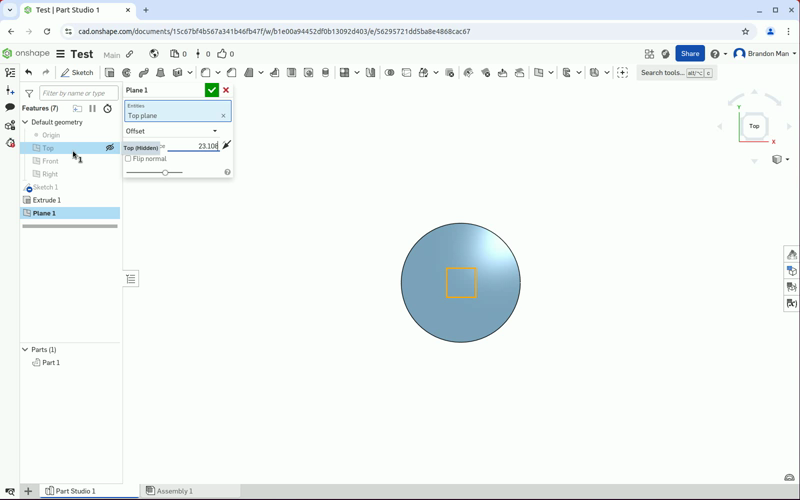
key(enter, 2)
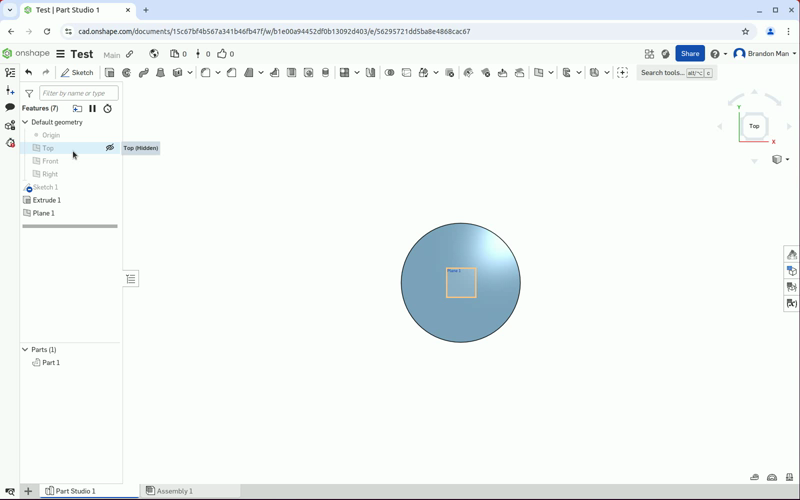
key(shift+s)
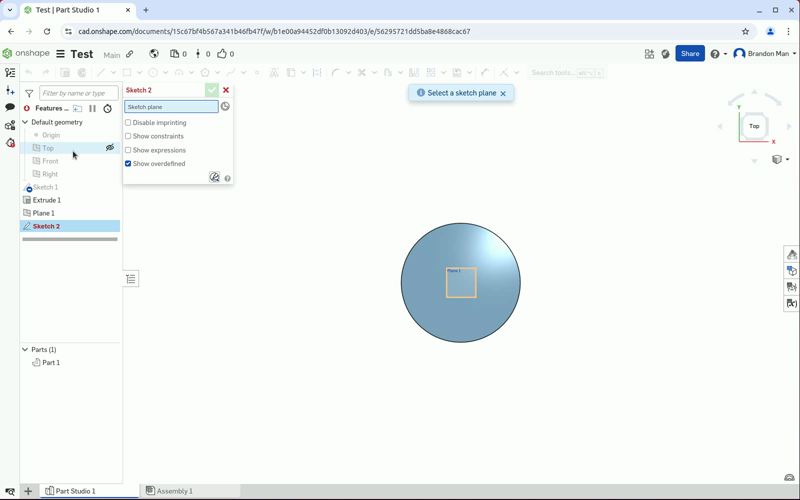
mouse_move(73, 215)
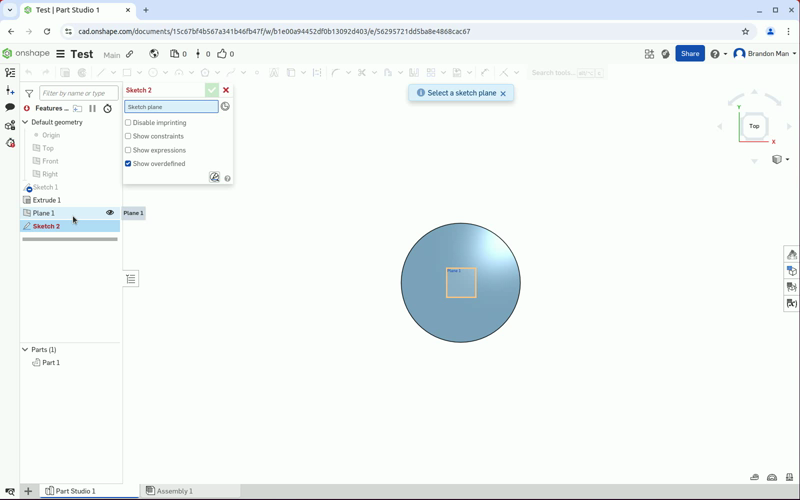
click(73, 215)
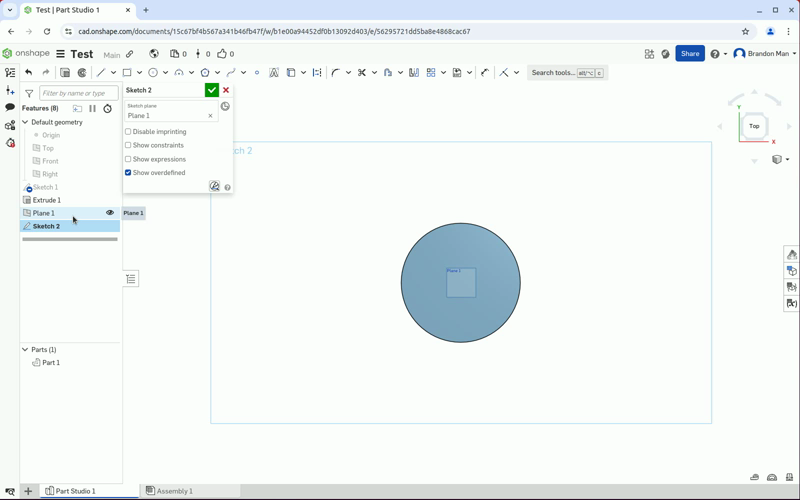
mouse_move(73, 352)
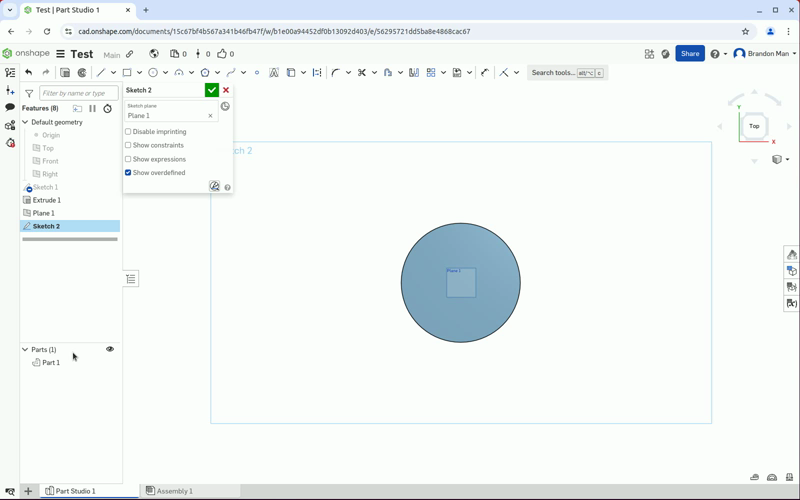
key(y)
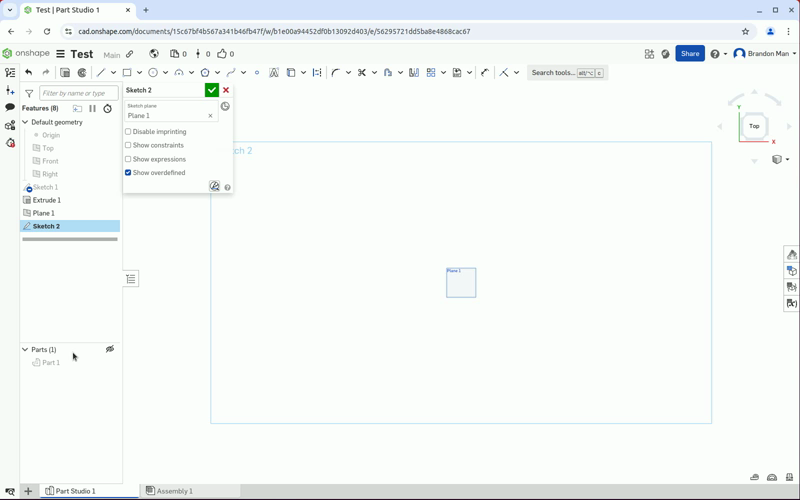
key(c)
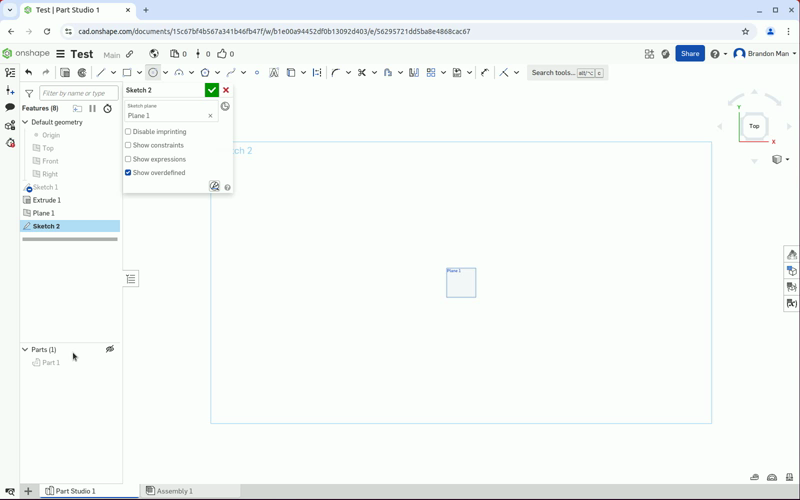
key_down(shift)
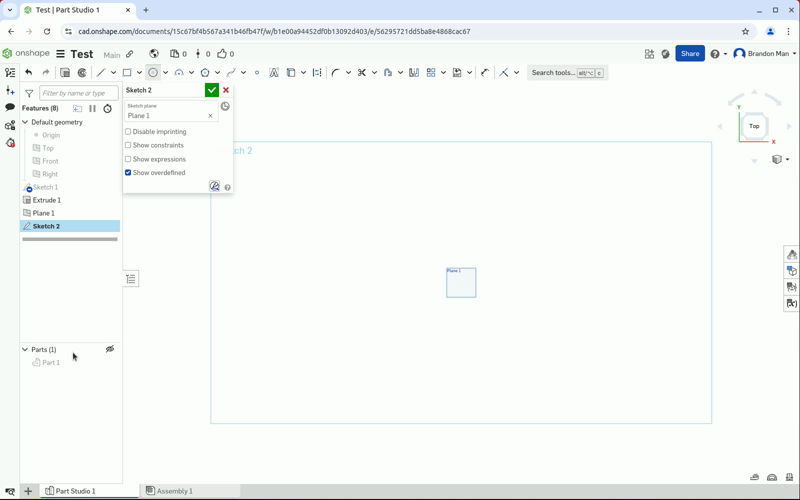
mouse_move(461, 282)
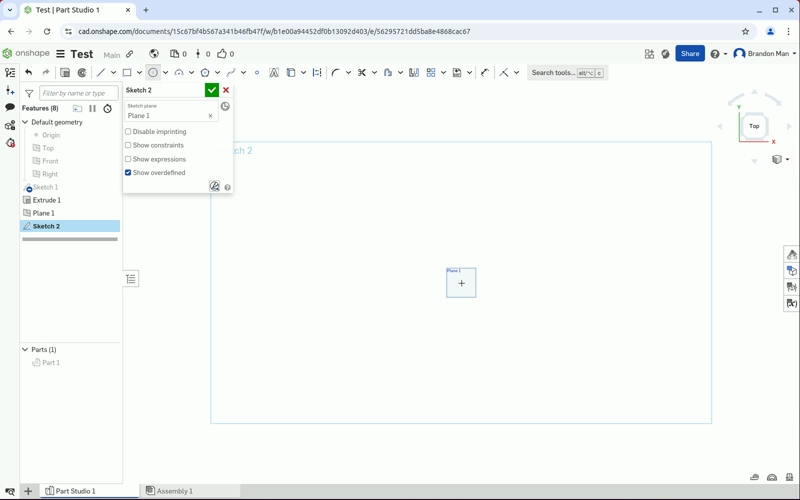
click(461, 282)
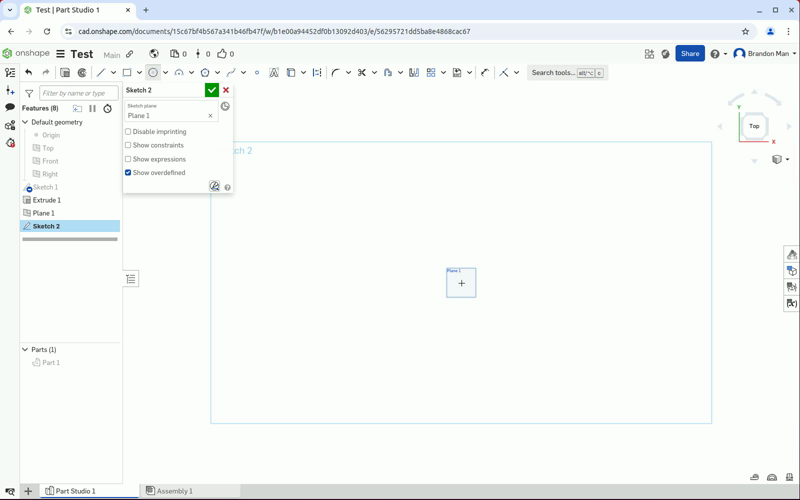
key_up(shift)
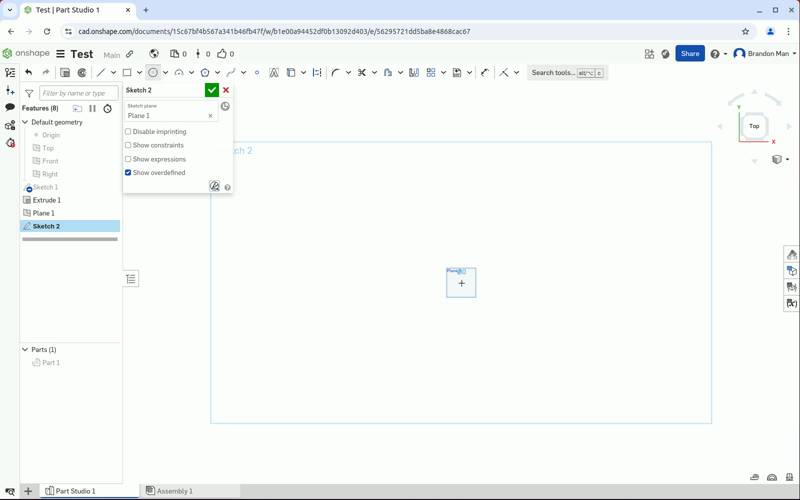
mouse_move(500, 282)
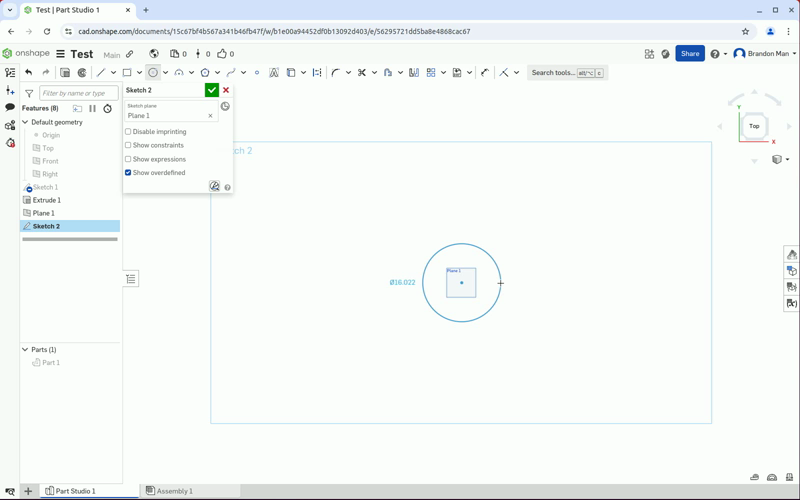
click(500, 282)
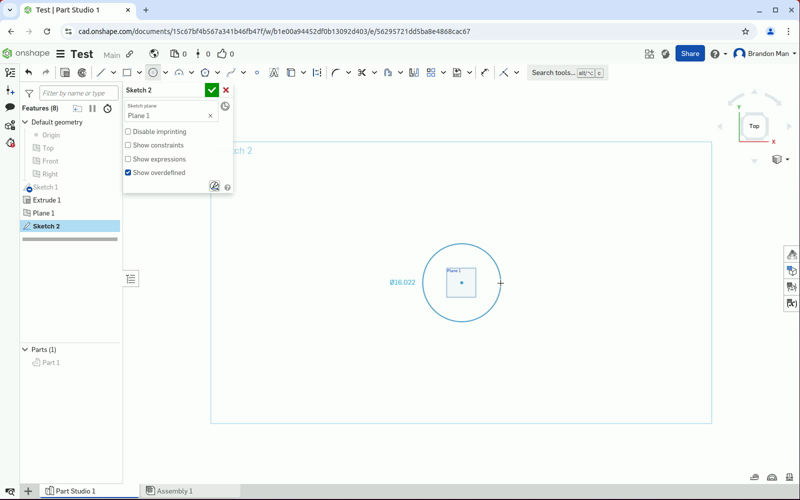
key(esc)
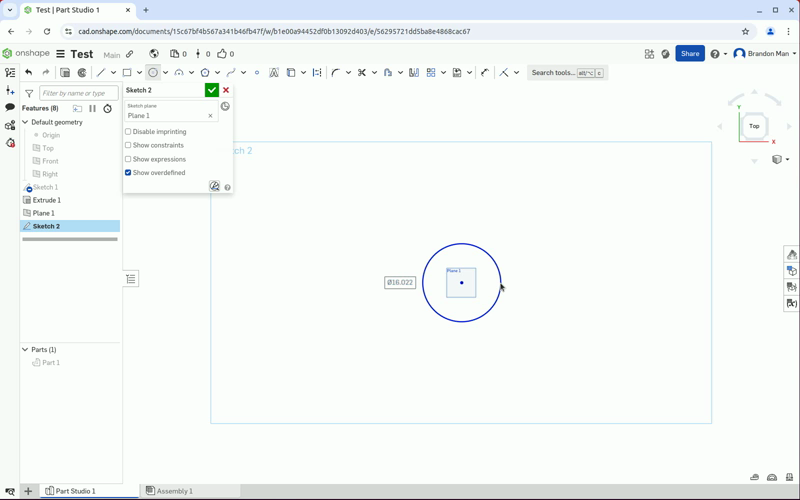
mouse_move(437, 271)
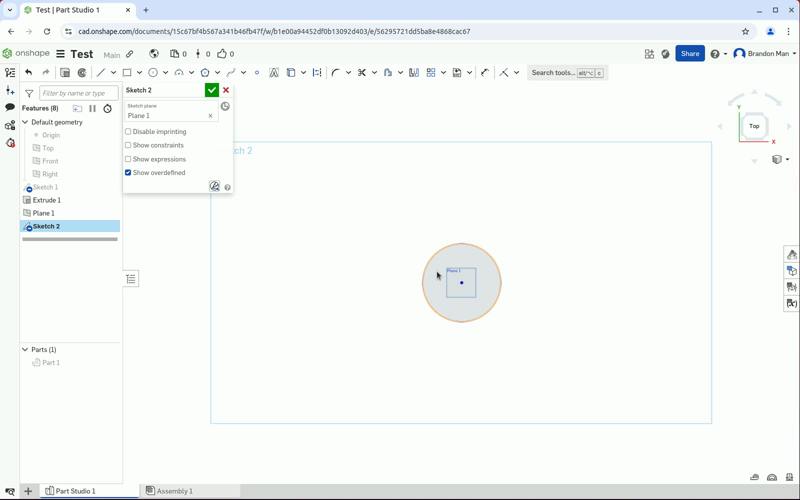
click(437, 271)
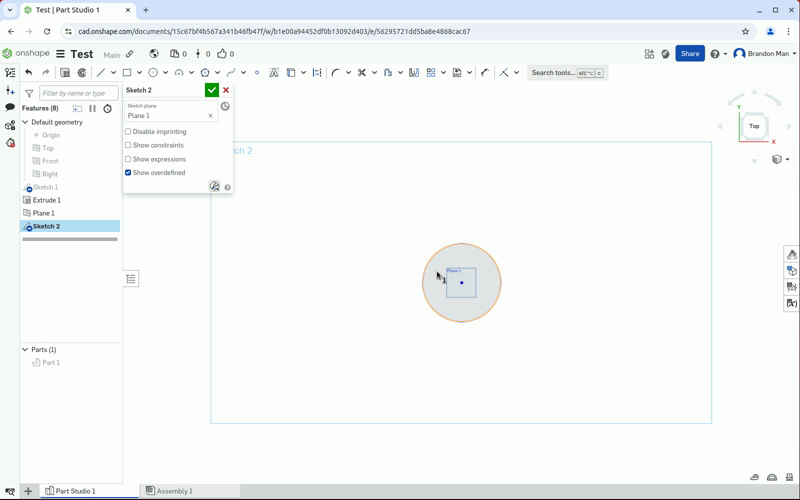
mouse_move(73, 352)
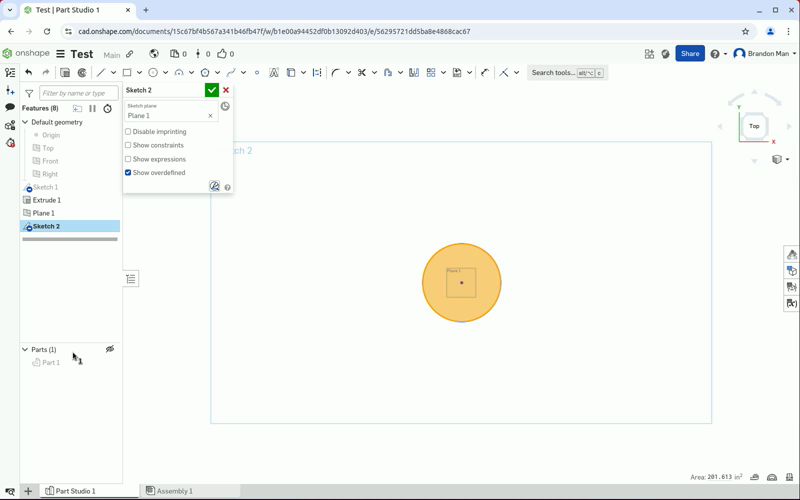
key(shift+y)
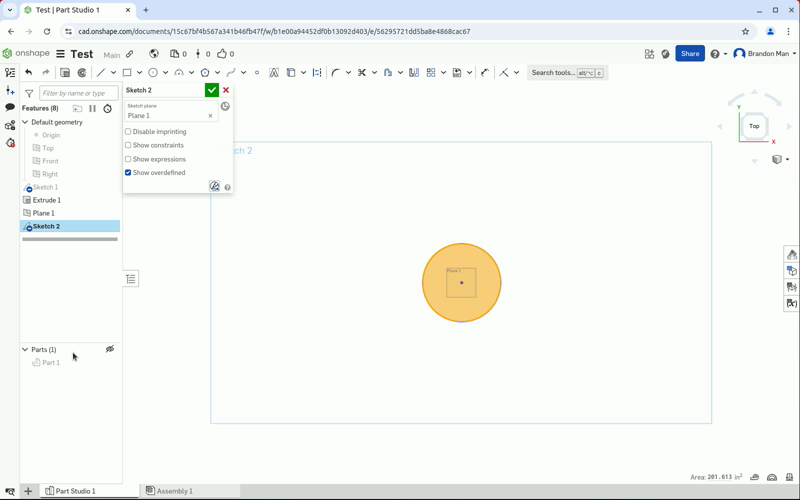
key(shift+e)
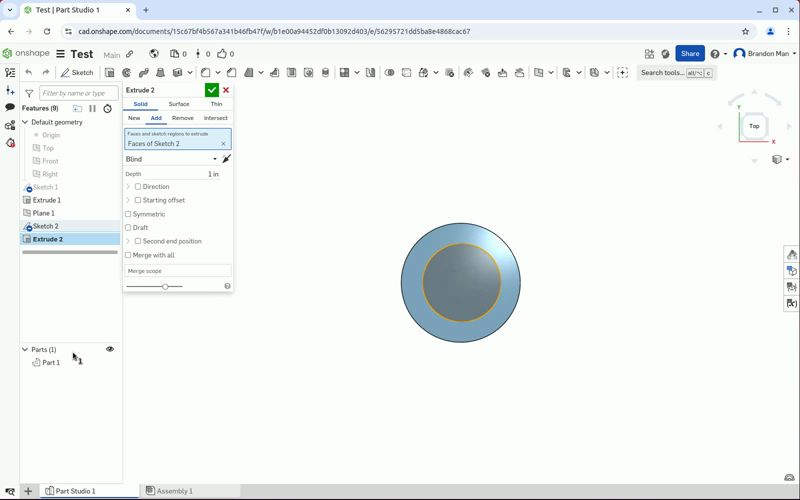
mouse_move(143, 106)
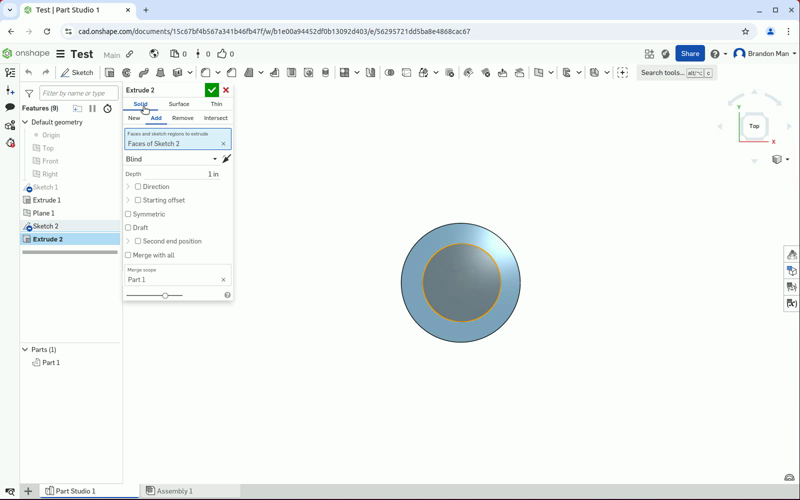
click(143, 106)
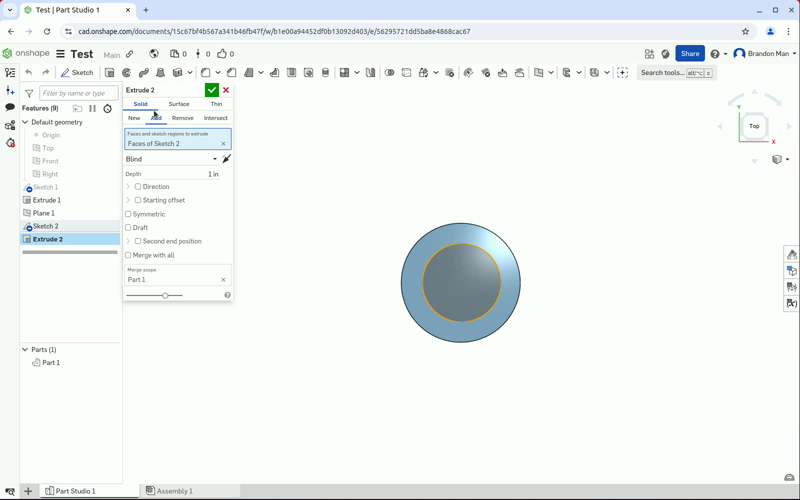
mouse_move(186, 120)
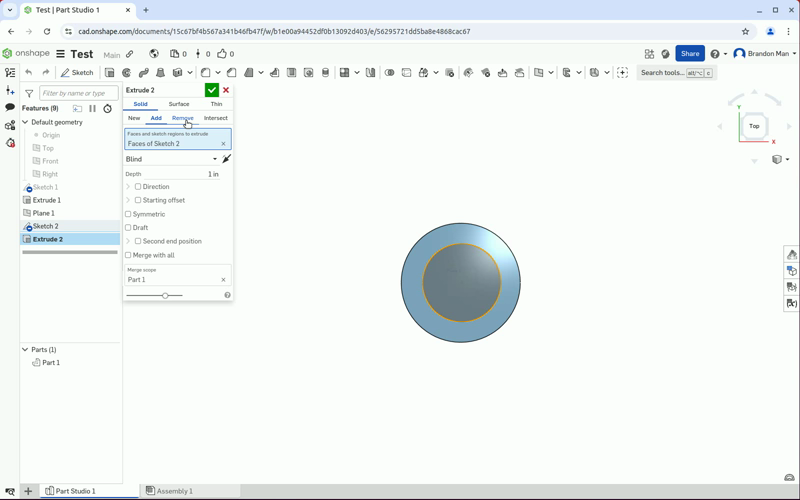
click(186, 120)
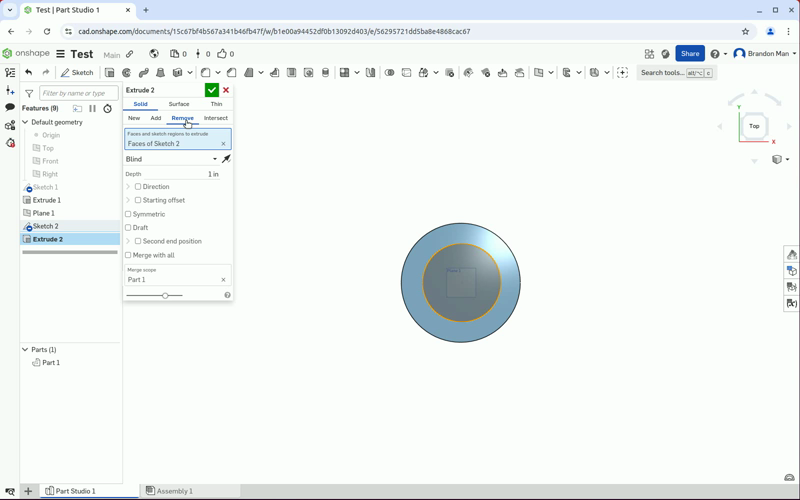
key(tab, 4)
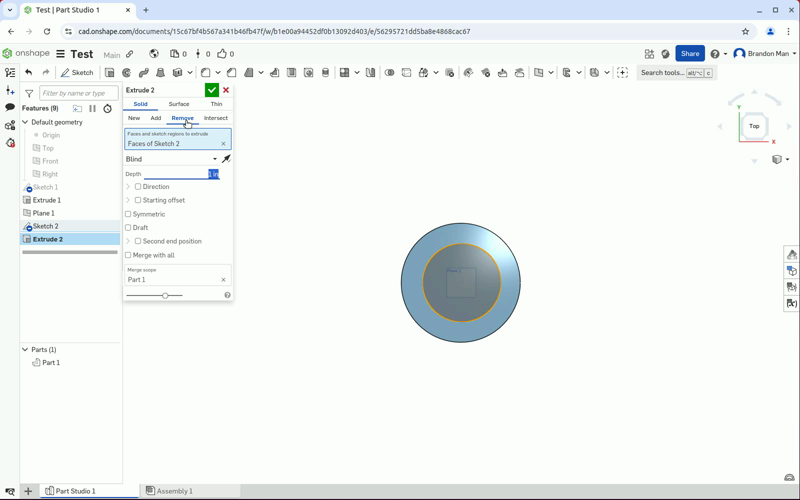
text(23.108)
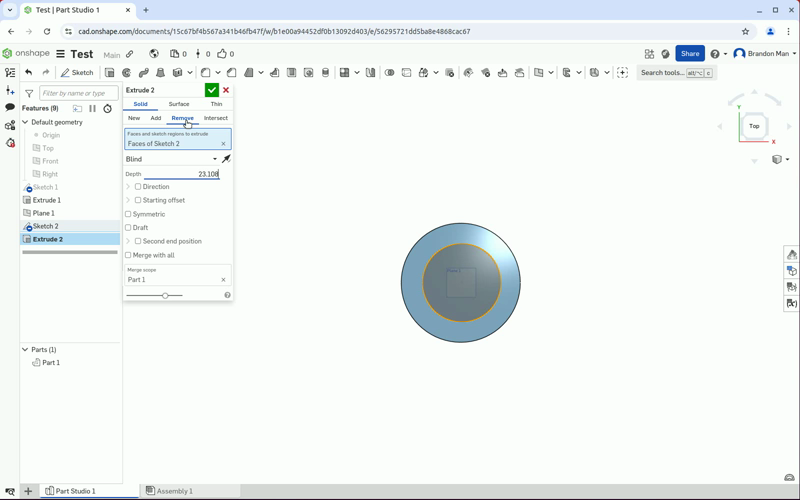
key(tab, 6)
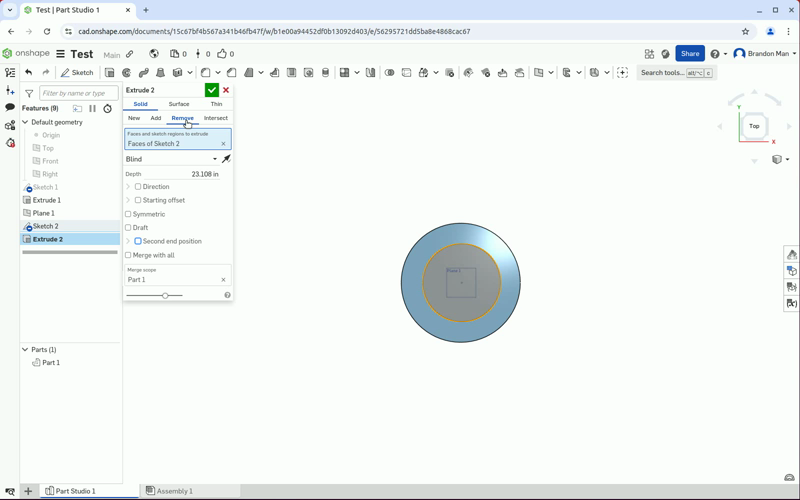
key(space)
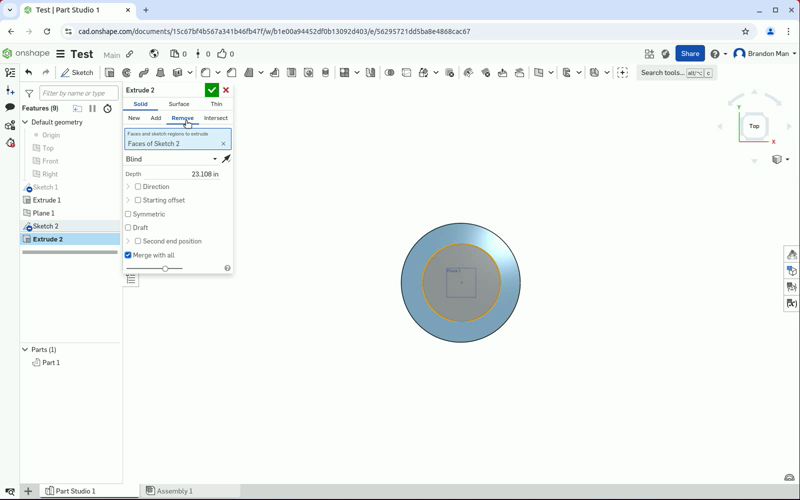
key(enter)
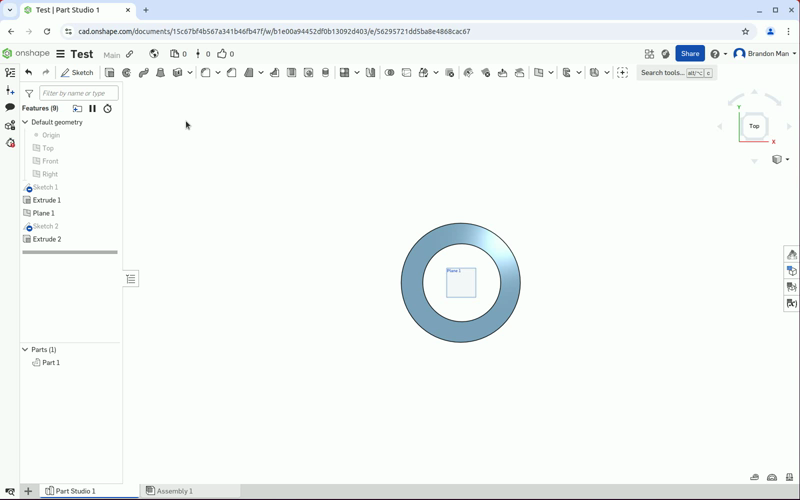
key(shift+h)
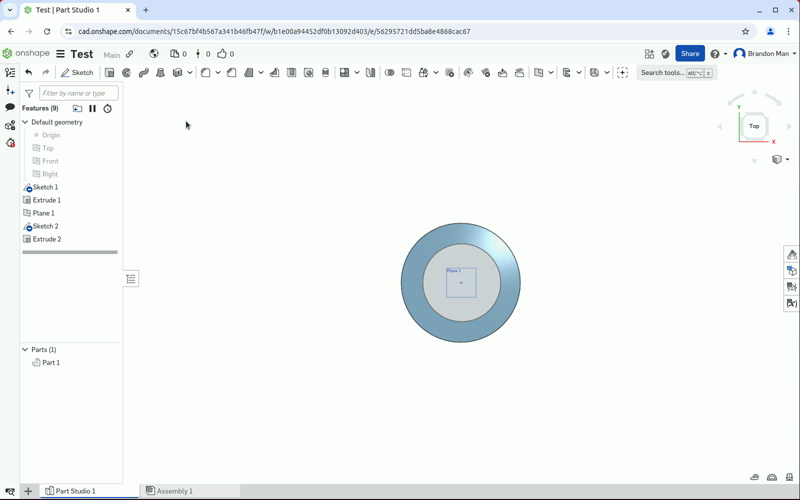
key(shift+h)
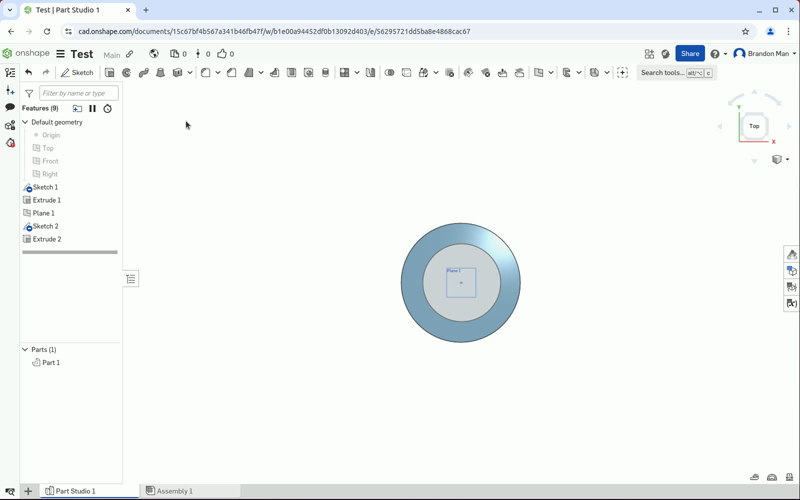
key(shift+7)
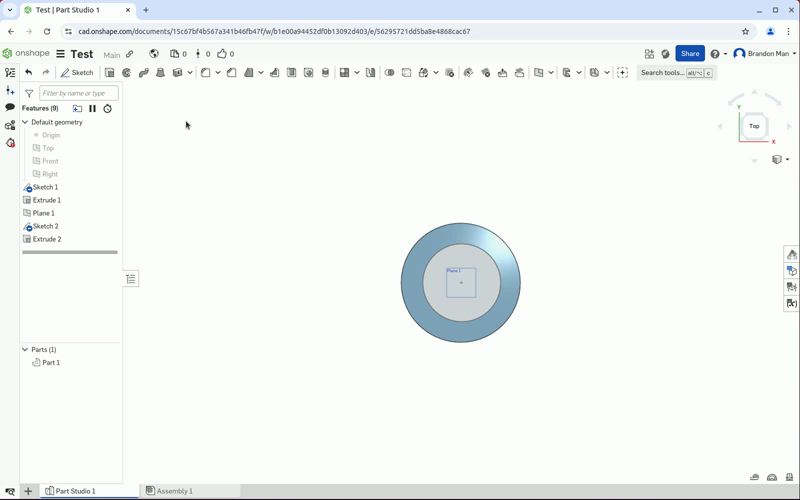
key(up, 3)
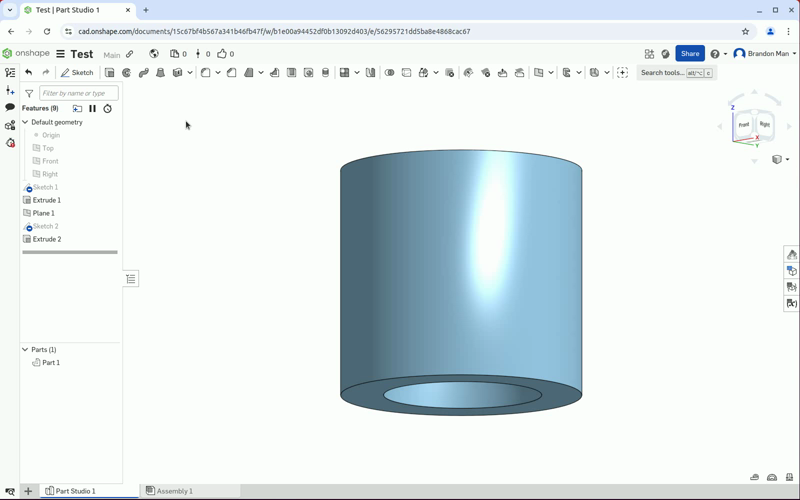
key(left, 3)
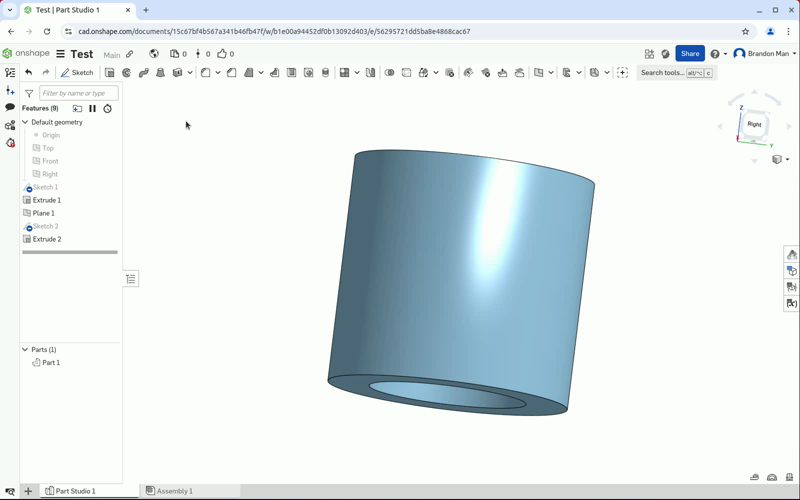
key(right, 3)
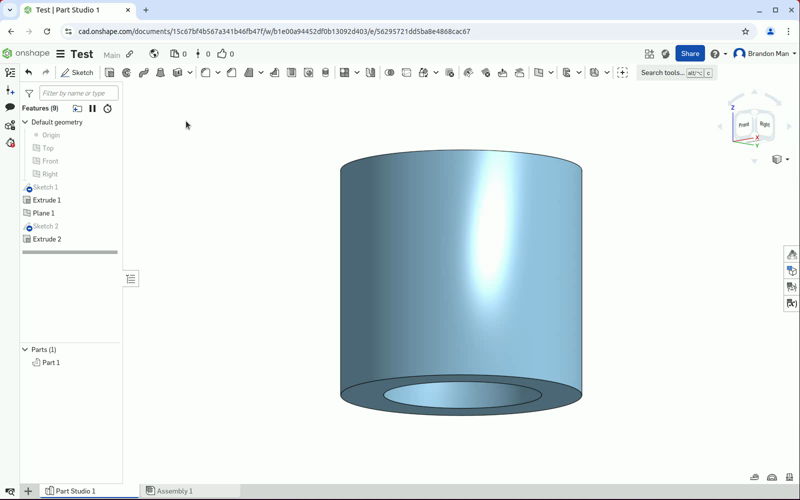
key(down, 3)
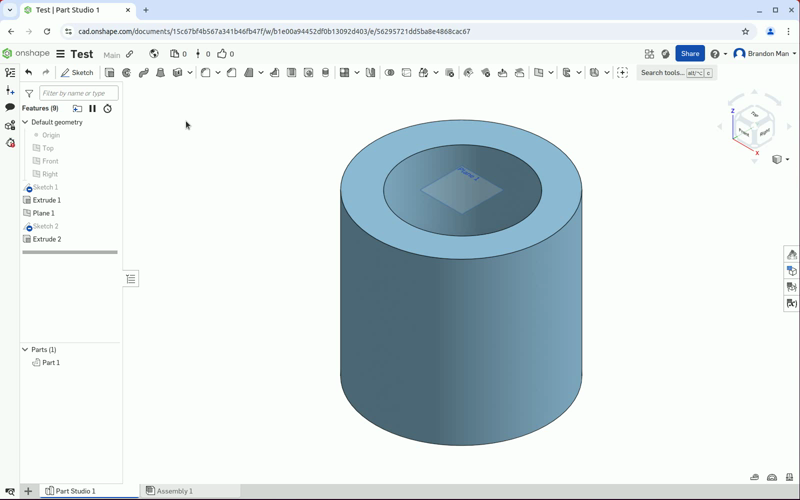
mouse_move(73, 189)
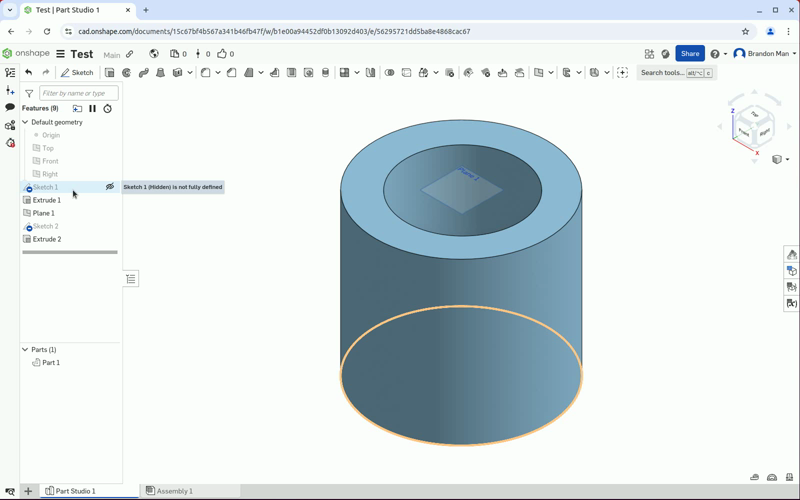
click(73, 189)